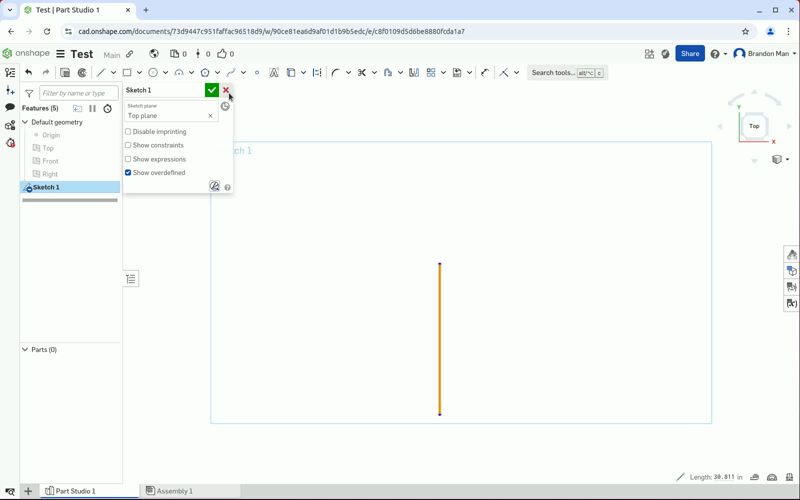
key(shift+h)
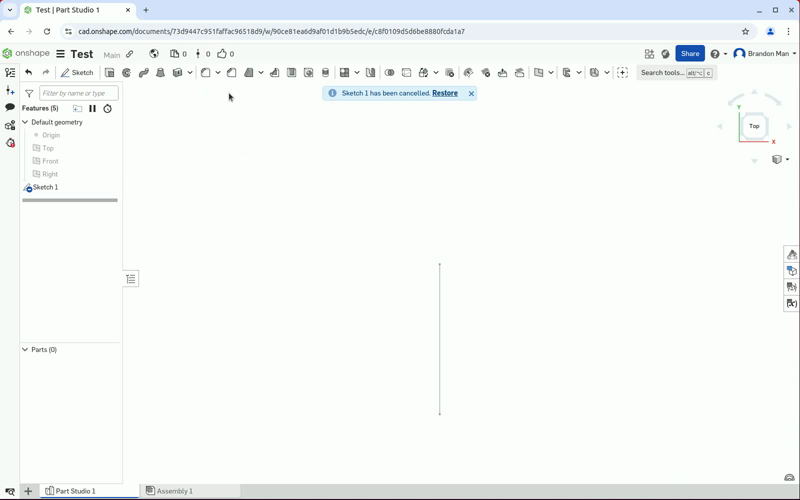
key(shift+s)
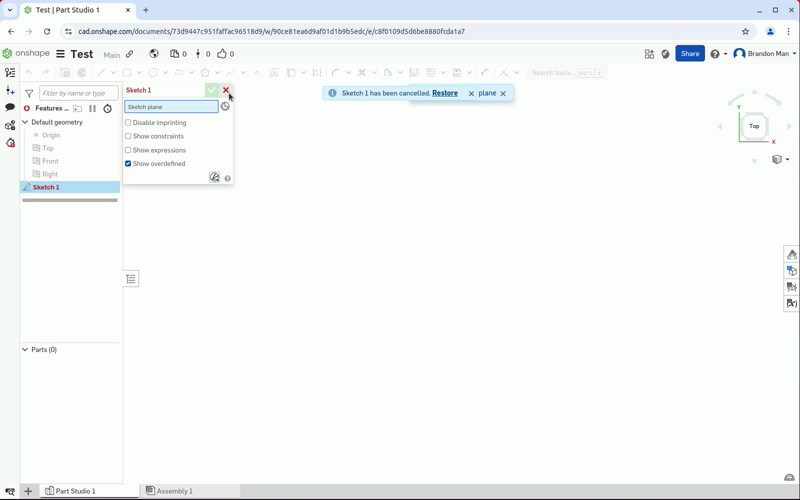
mouse_move(73, 150)
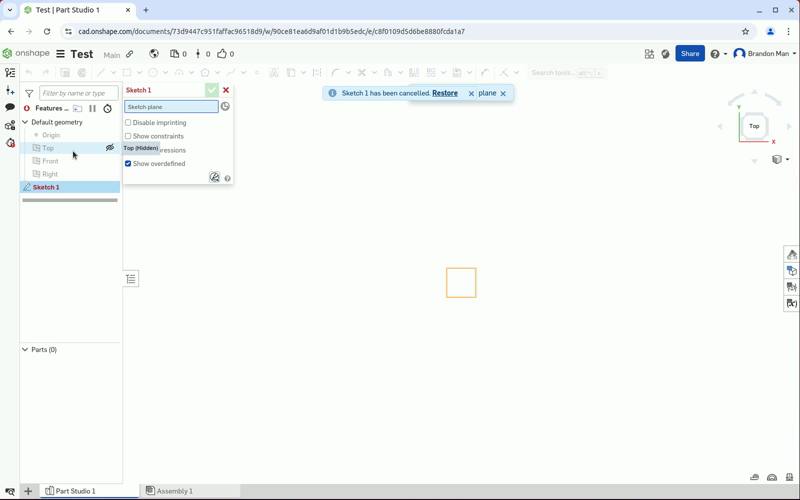
click(73, 150)
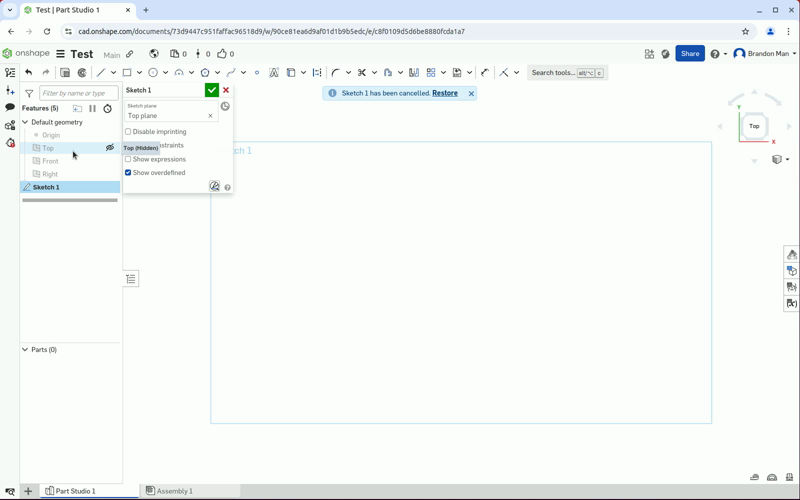
mouse_move(73, 352)
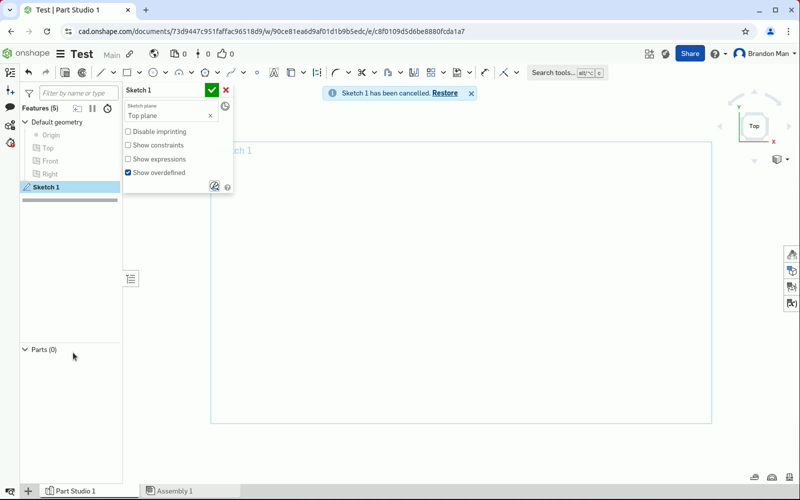
key(y)
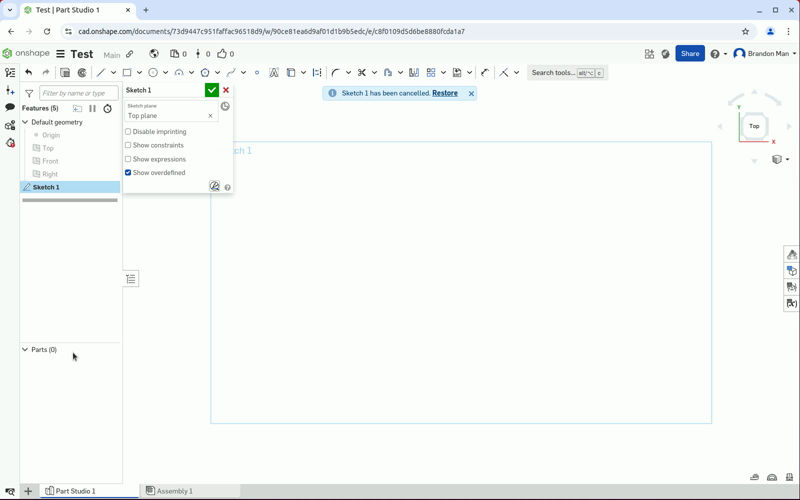
key(c)
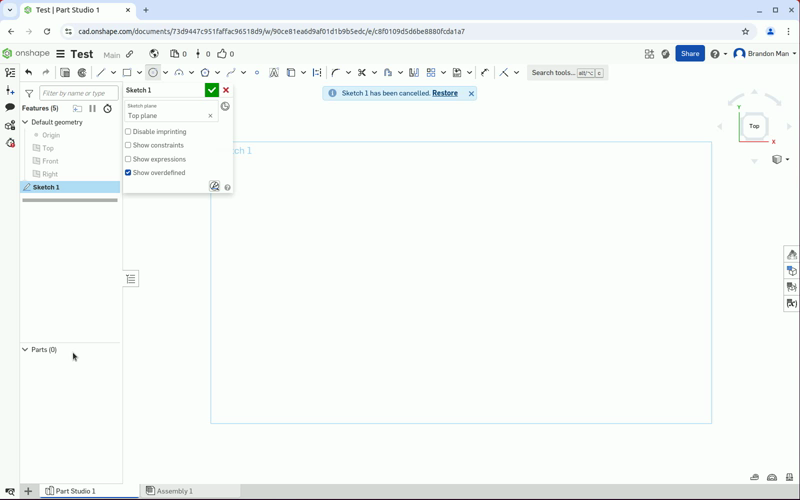
key_down(shift)
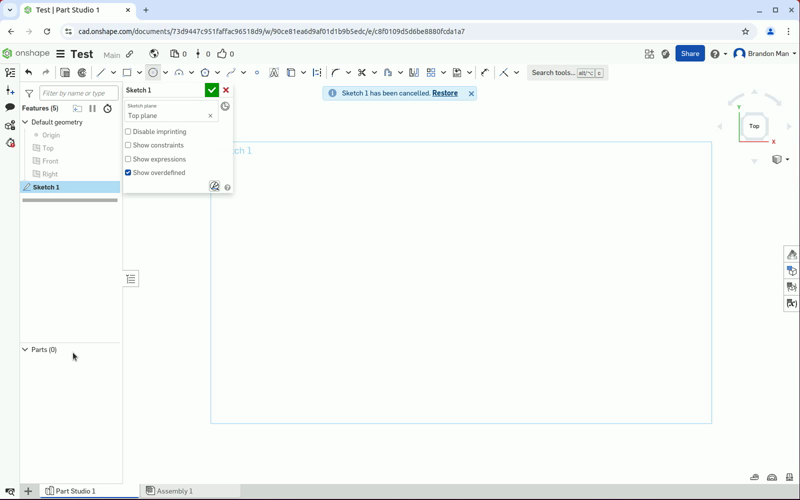
mouse_move(372, 282)
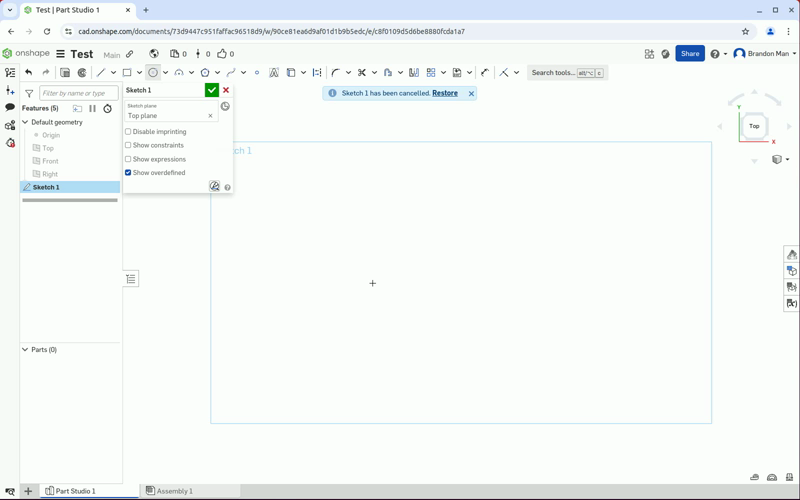
click(372, 282)
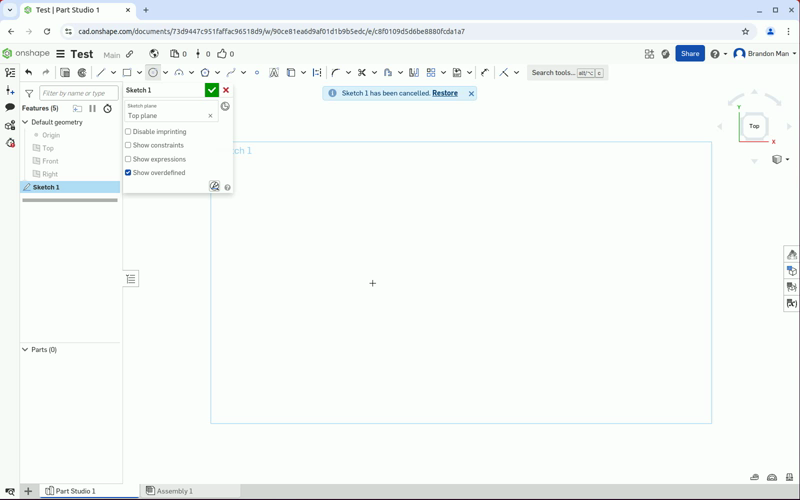
key_up(shift)
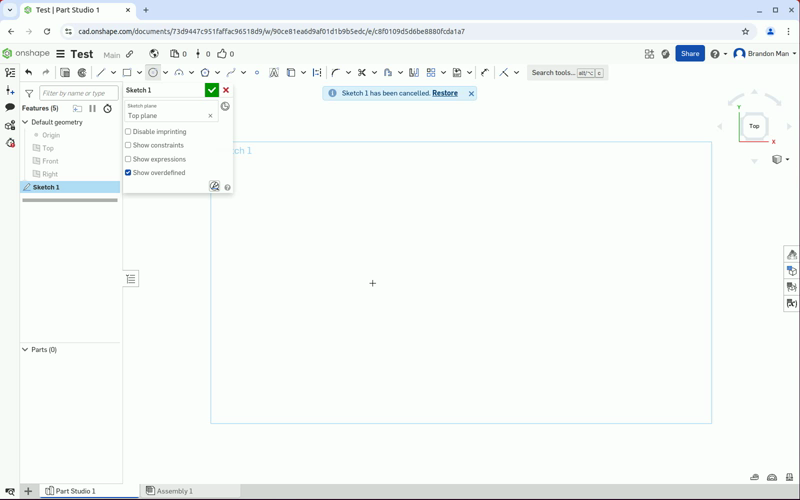
mouse_move(397, 282)
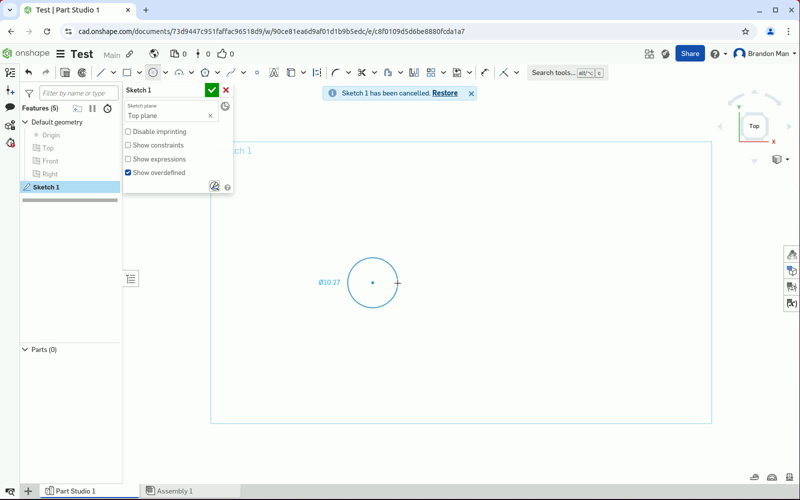
click(397, 282)
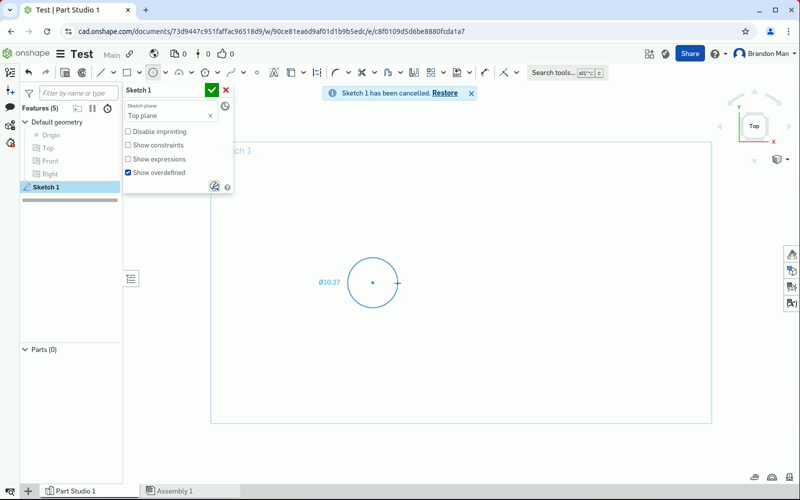
key(esc)
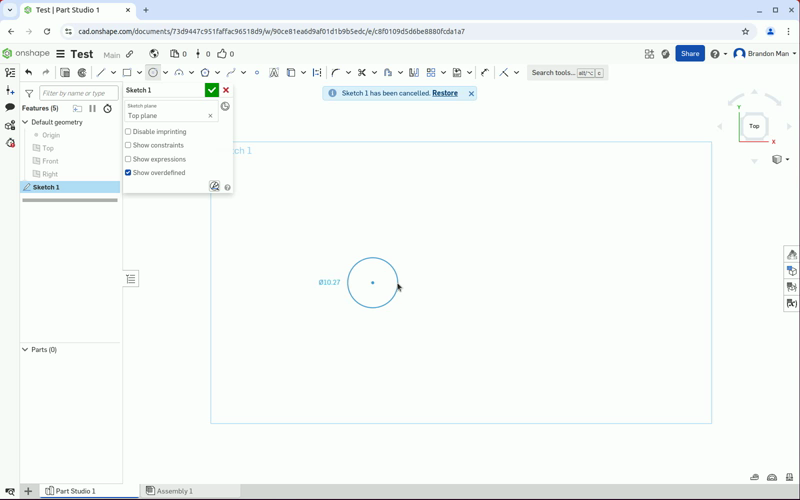
mouse_move(365, 277)
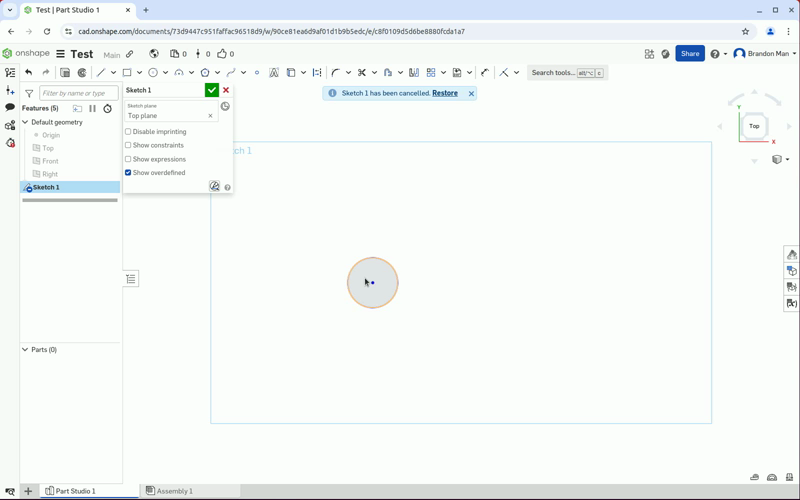
click(365, 277)
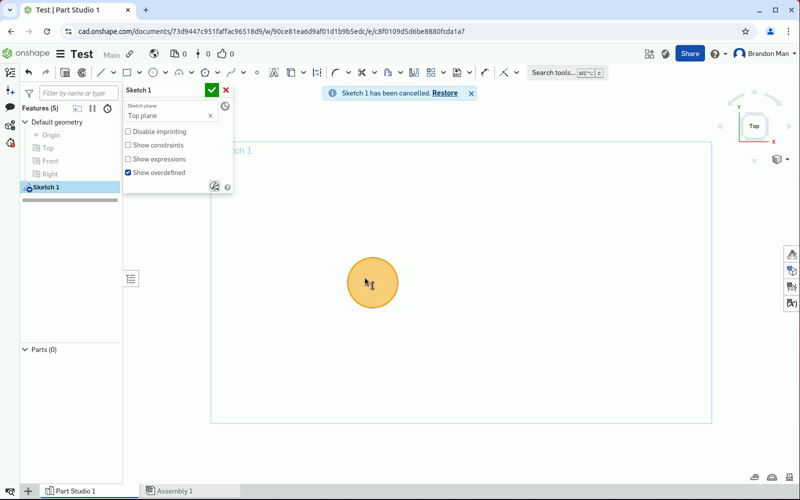
mouse_move(73, 352)
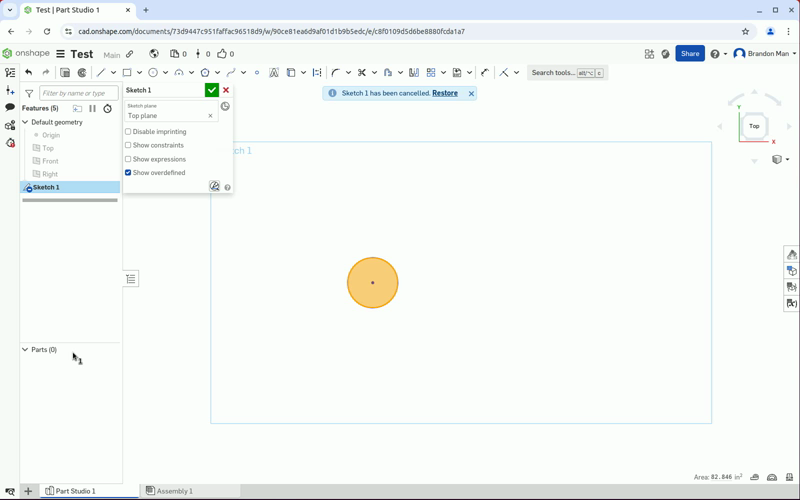
key(shift+y)
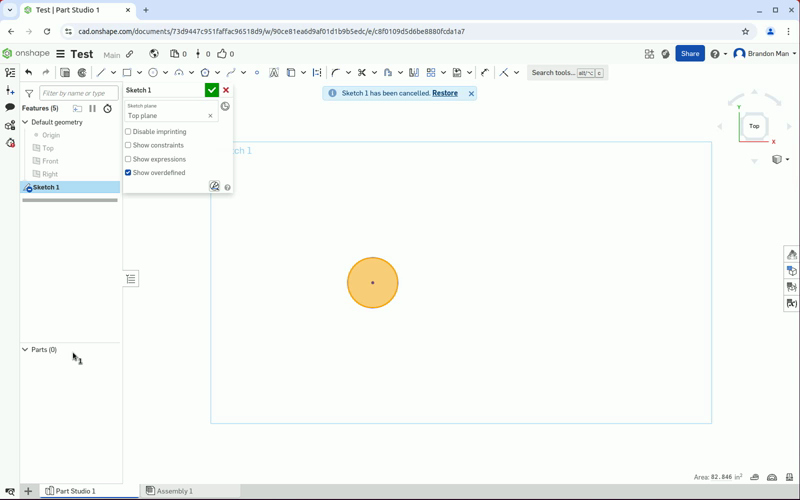
key(shift+e)
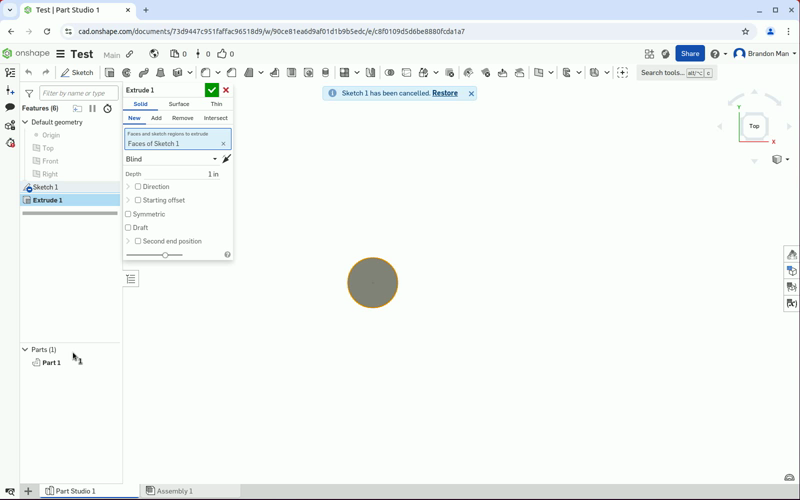
mouse_move(143, 106)
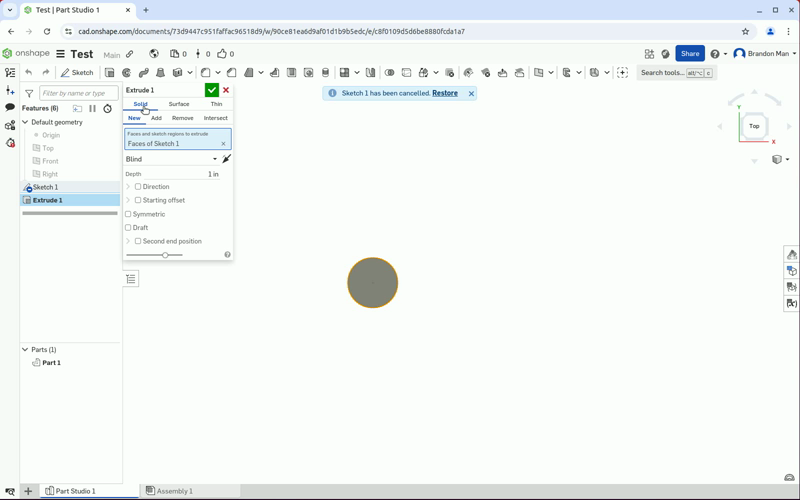
click(143, 106)
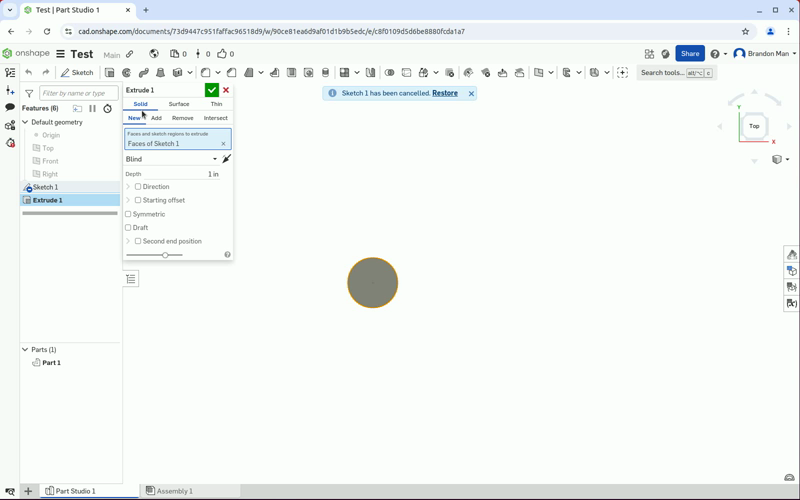
mouse_move(137, 120)
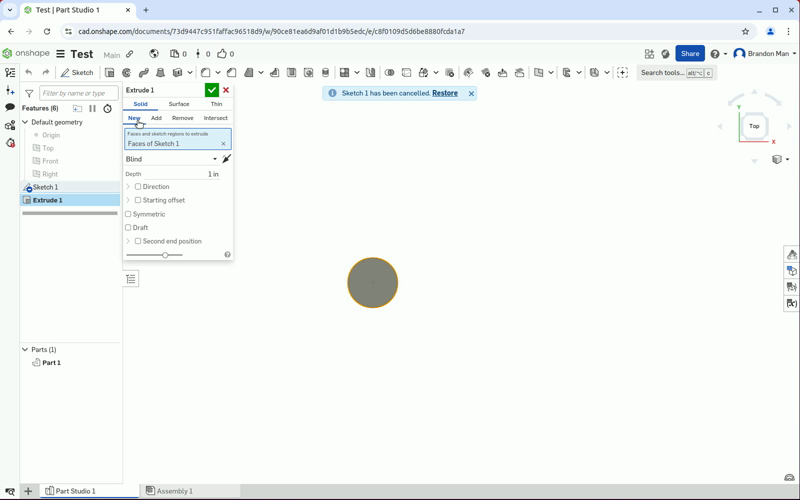
click(137, 120)
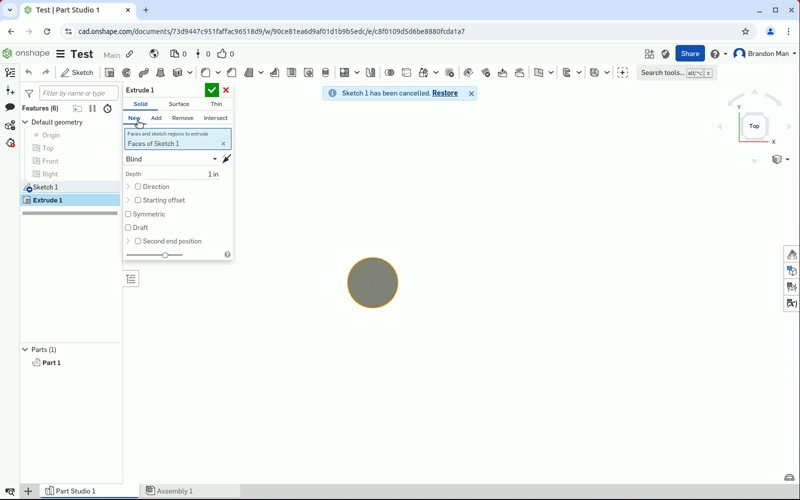
key(tab, 4)
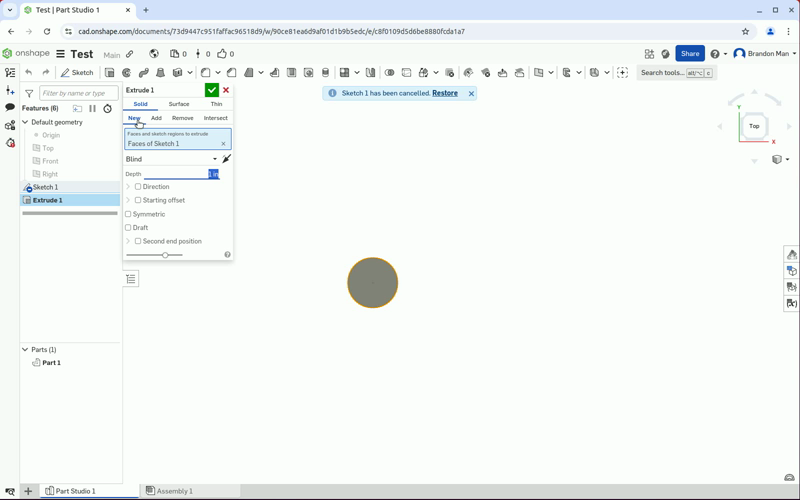
text(0.241)
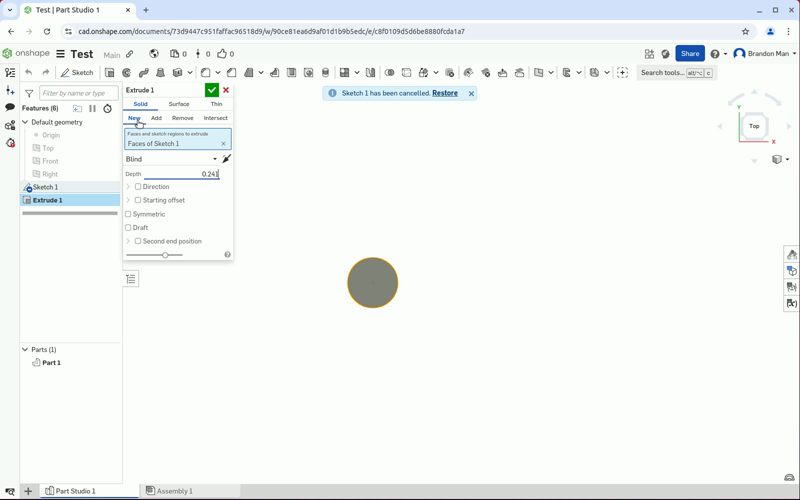
key(enter)
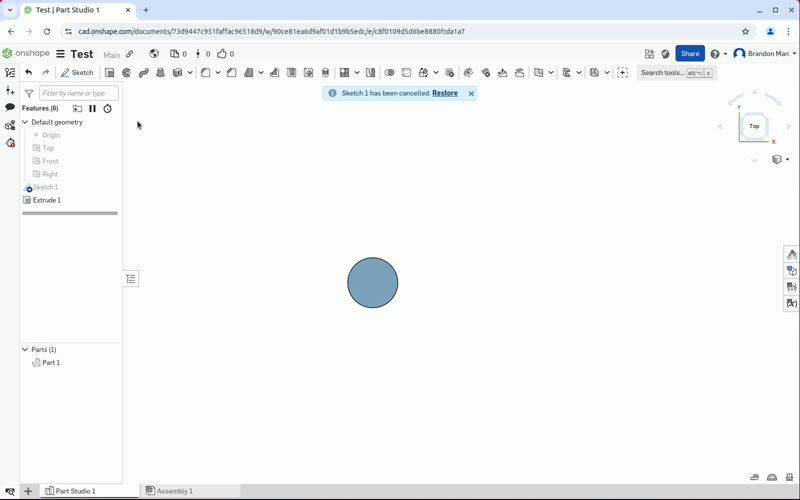
key(shift+h)
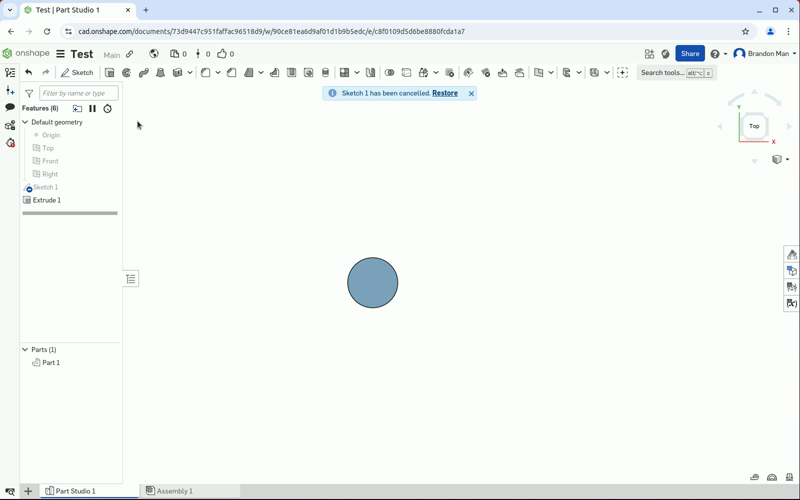
key(shift+h)
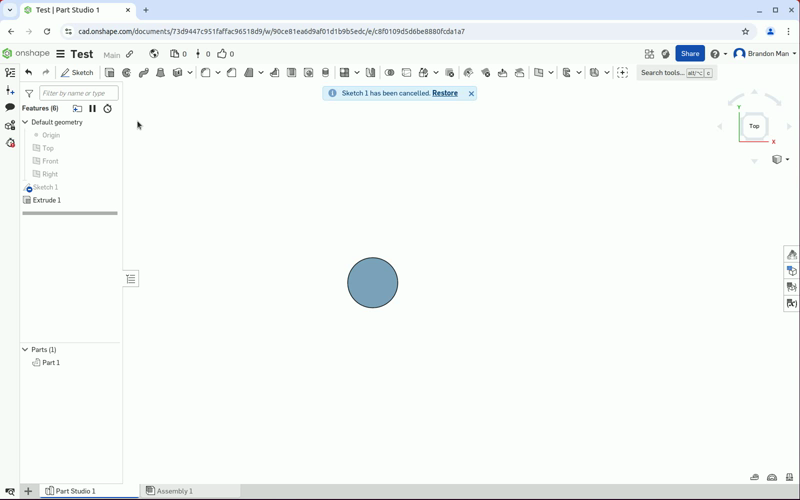
mouse_move(73, 189)
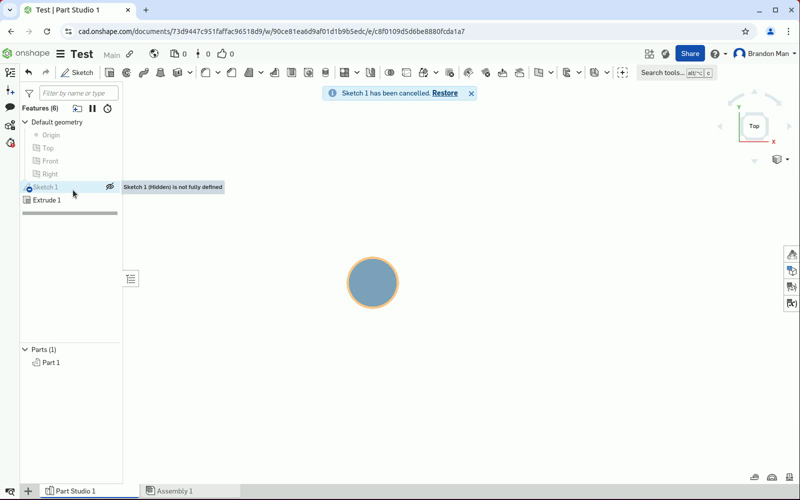
click(73, 189)
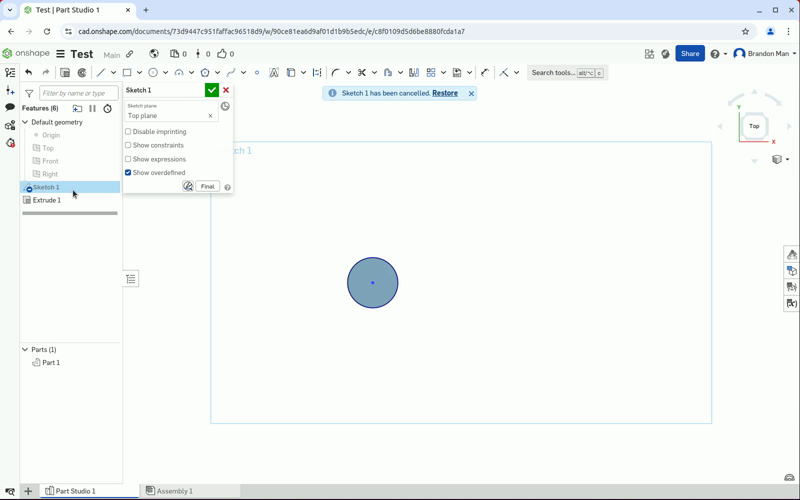
mouse_move(229, 92)
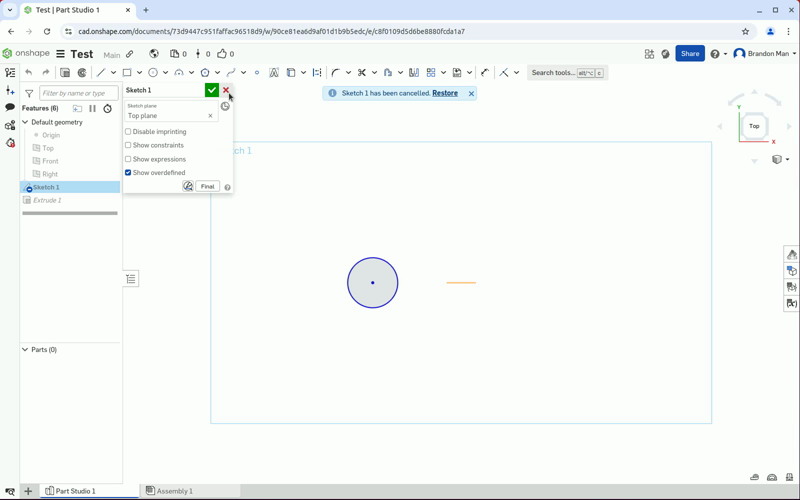
click(229, 92)
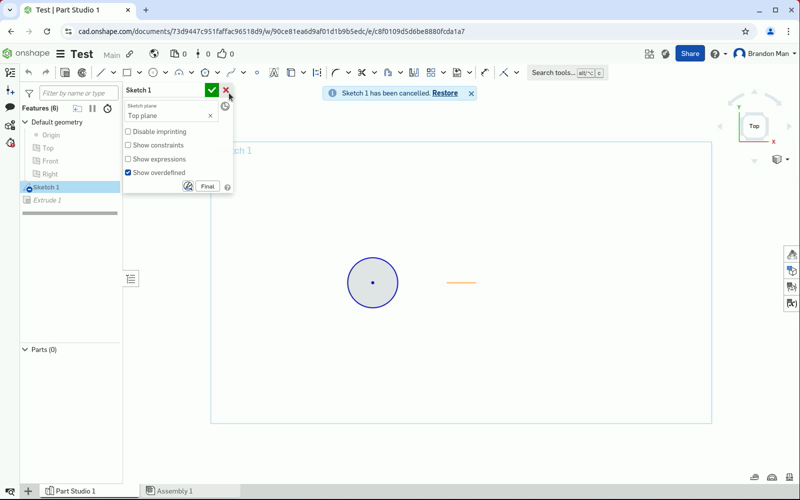
key(shift+s)
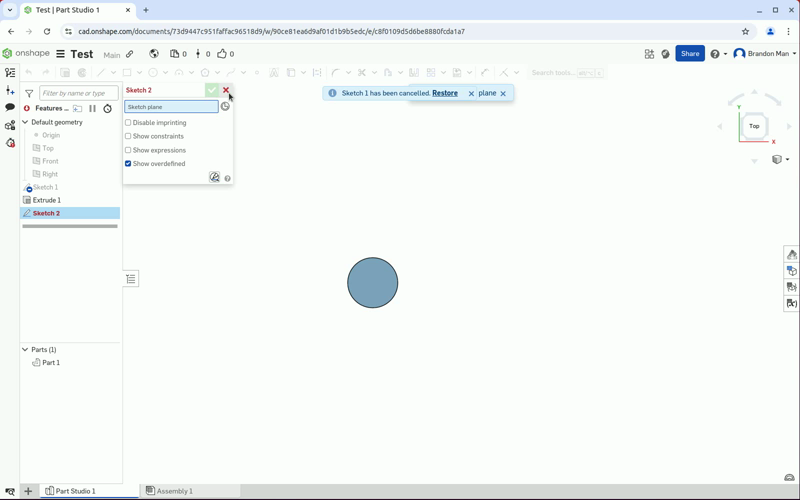
mouse_move(73, 150)
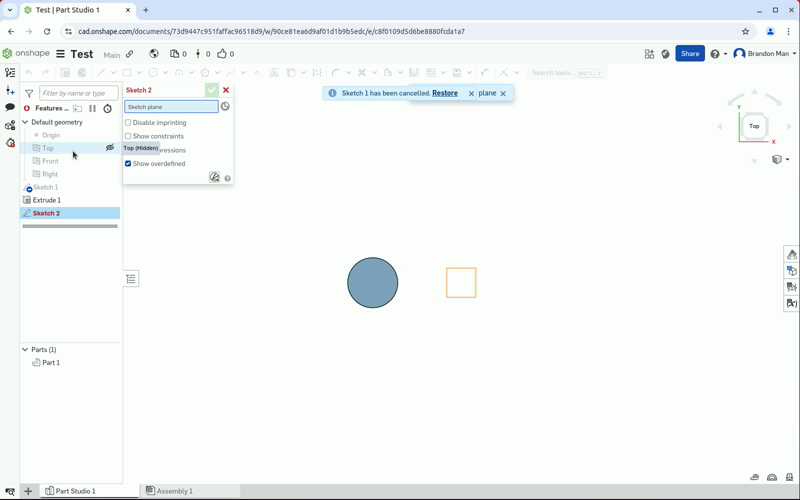
click(73, 150)
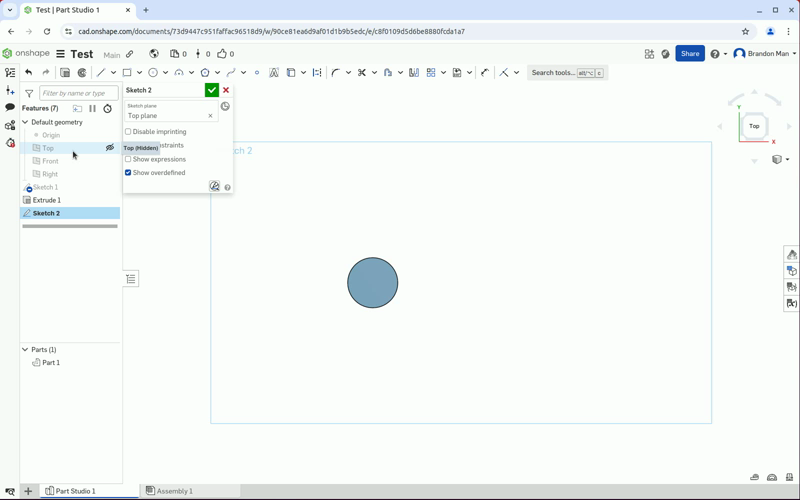
mouse_move(73, 352)
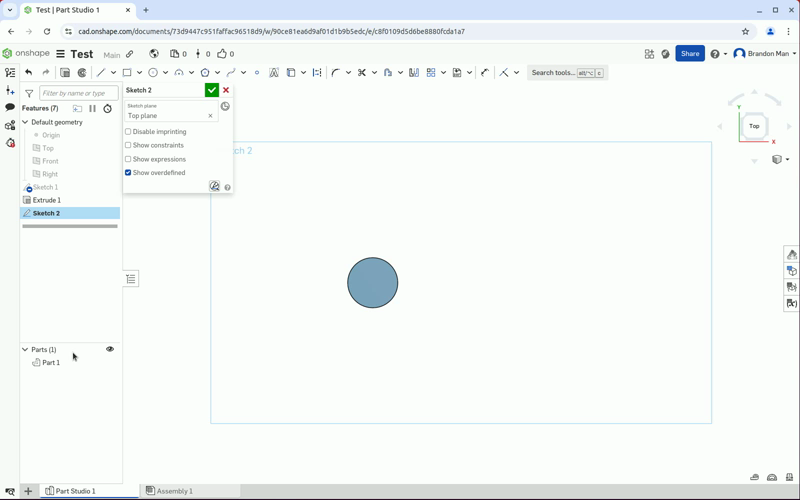
key(y)
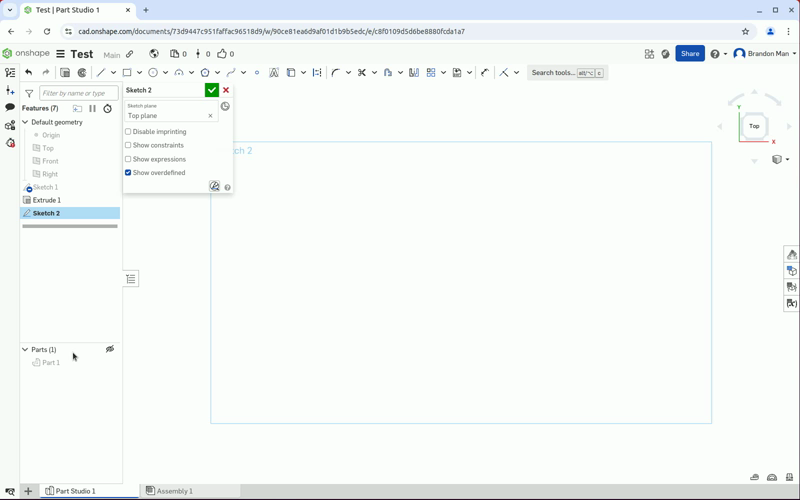
key(c)
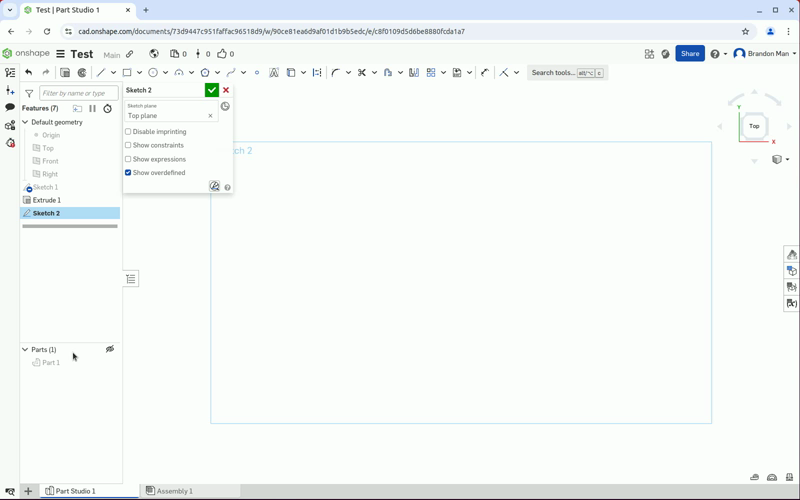
key_down(shift)
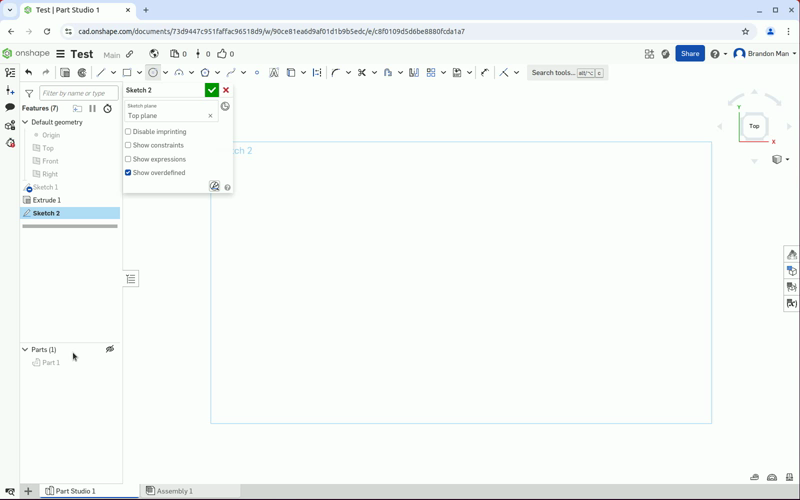
mouse_move(544, 282)
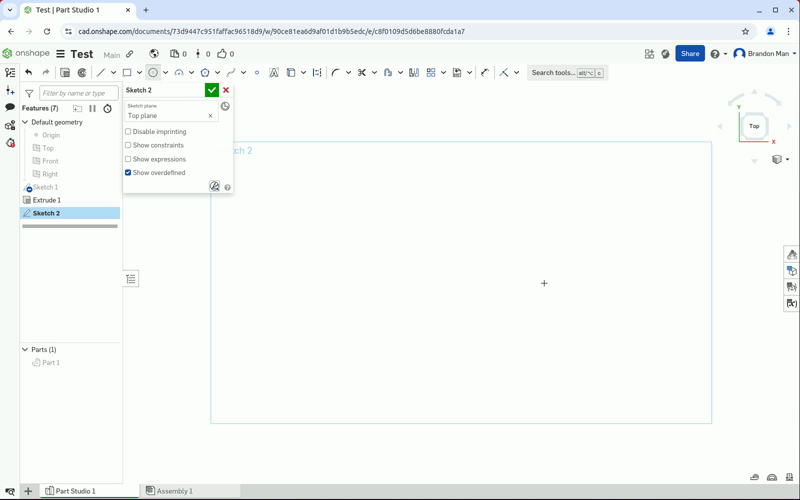
click(544, 282)
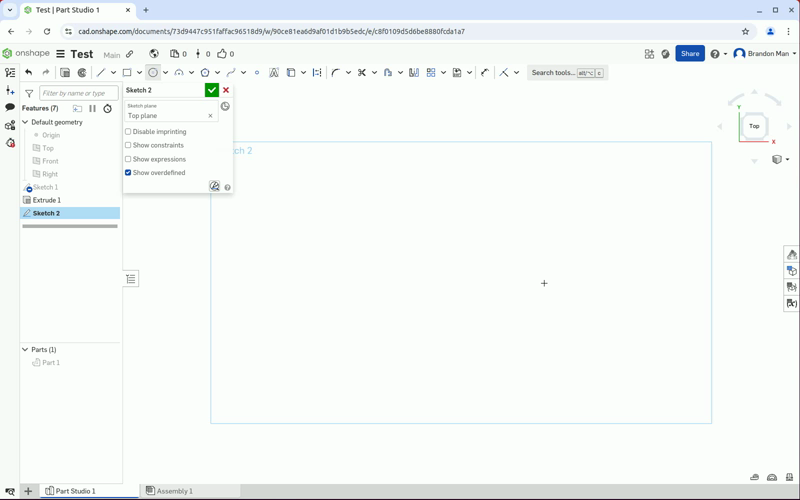
key_up(shift)
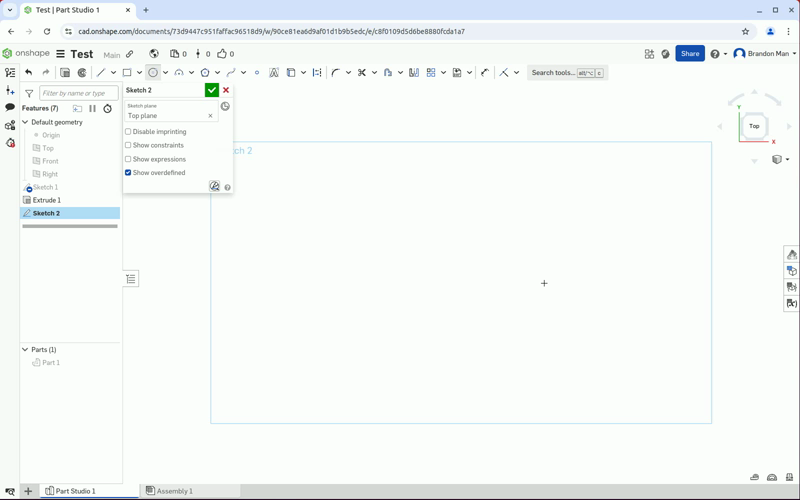
mouse_move(568, 282)
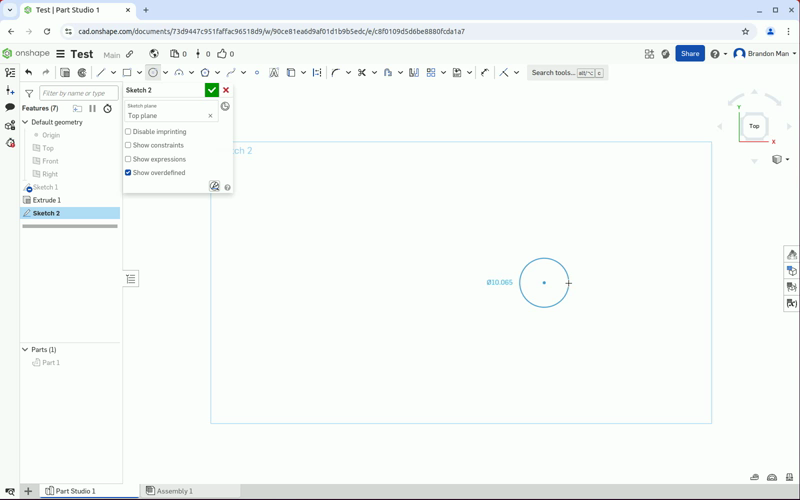
click(568, 282)
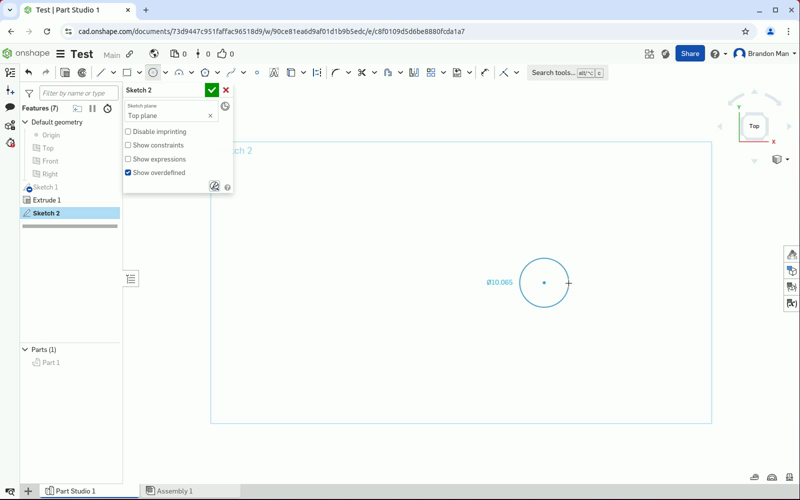
key(esc)
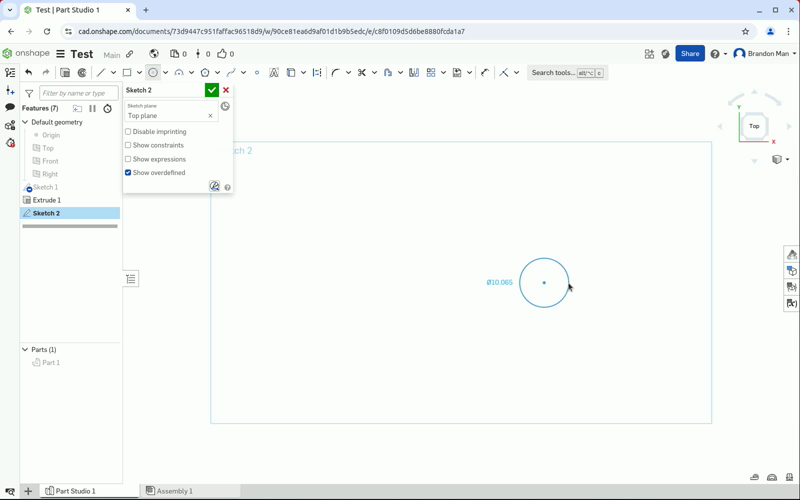
mouse_move(540, 295)
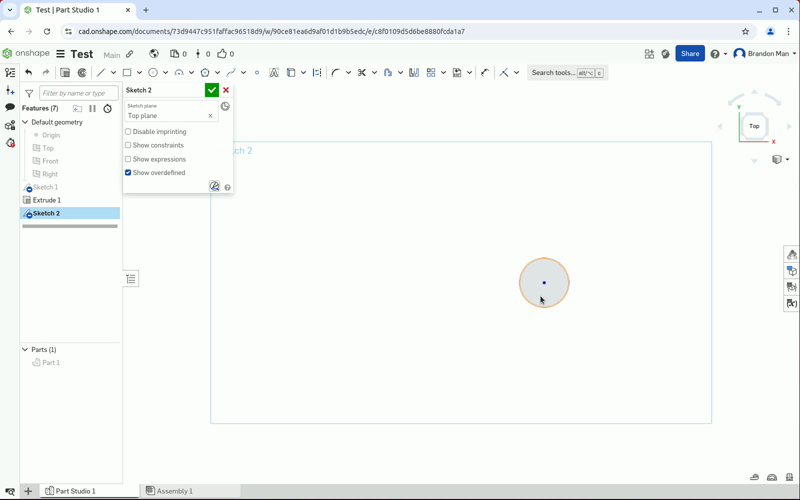
click(540, 295)
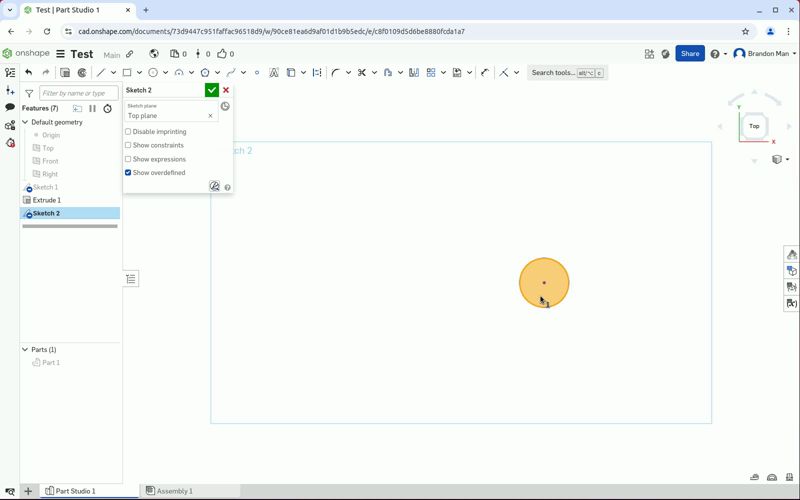
mouse_move(73, 352)
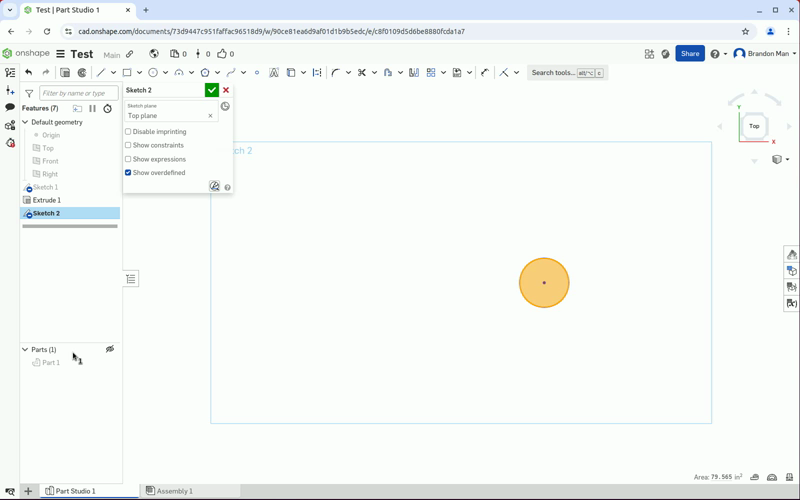
key(shift+y)
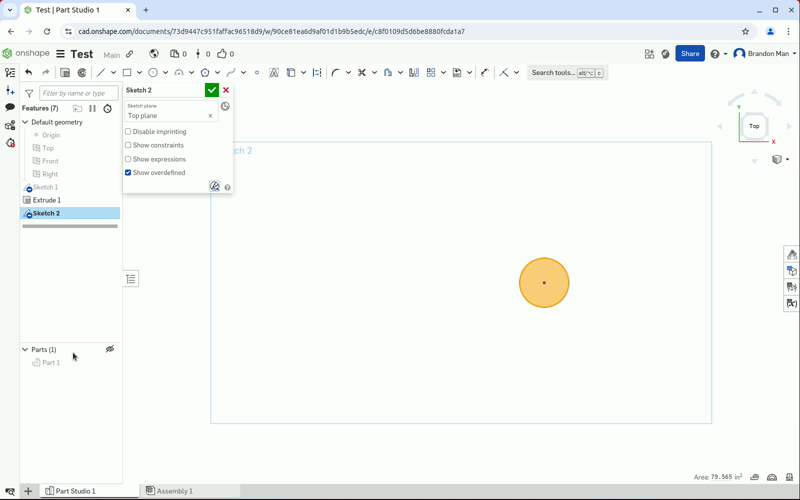
key(shift+e)
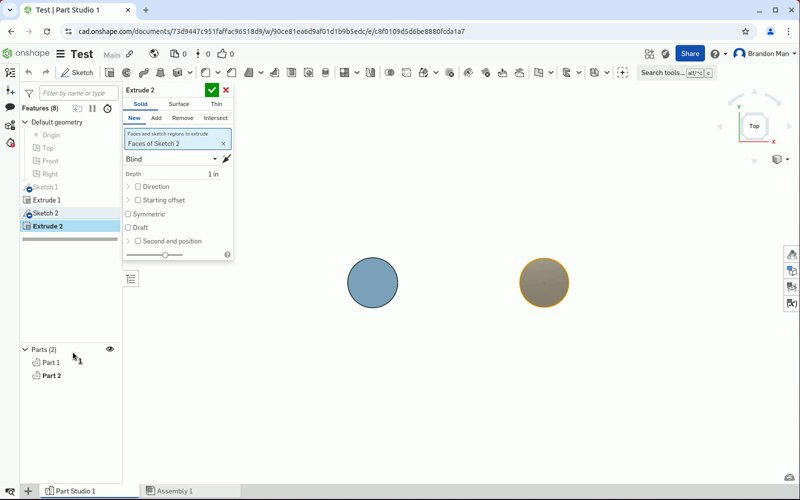
mouse_move(143, 106)
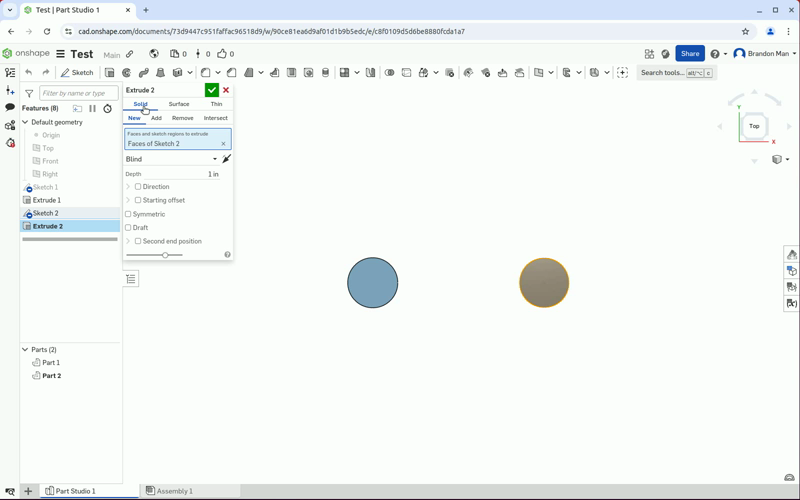
click(143, 106)
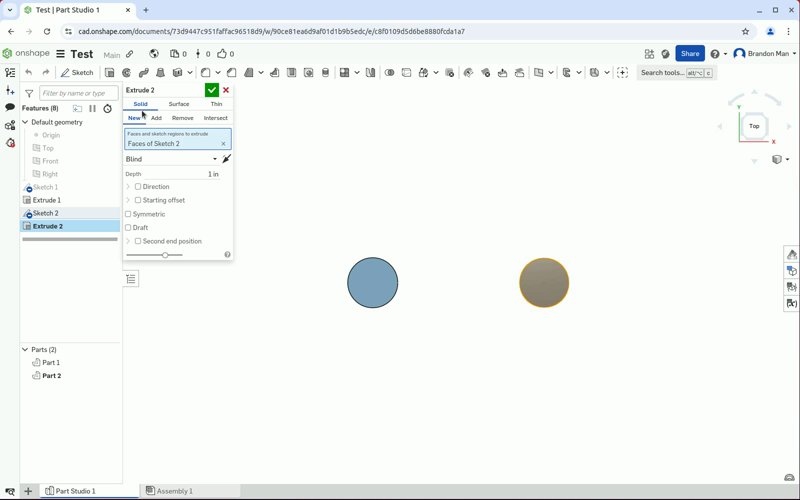
mouse_move(137, 120)
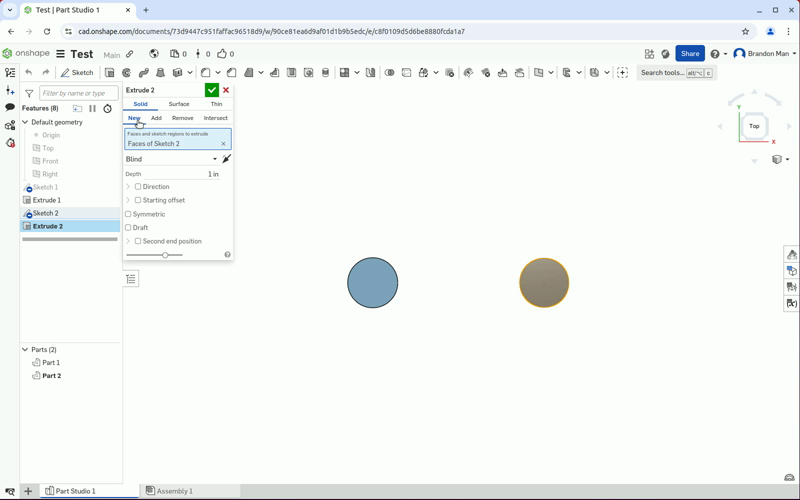
click(137, 120)
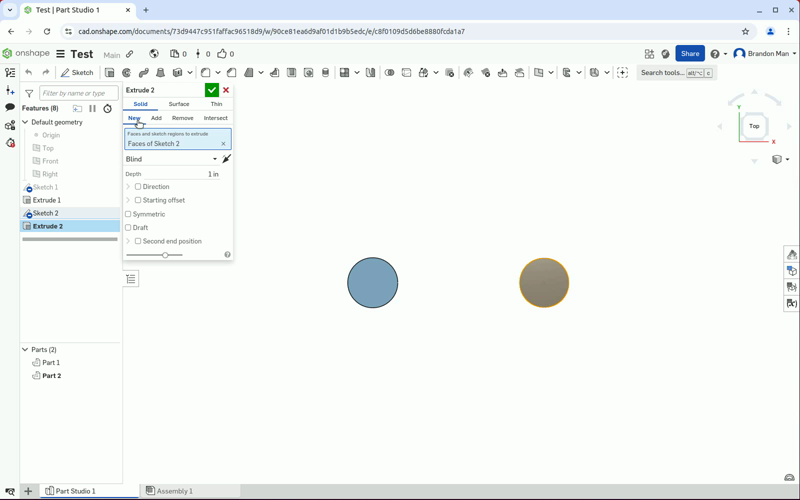
key(tab, 4)
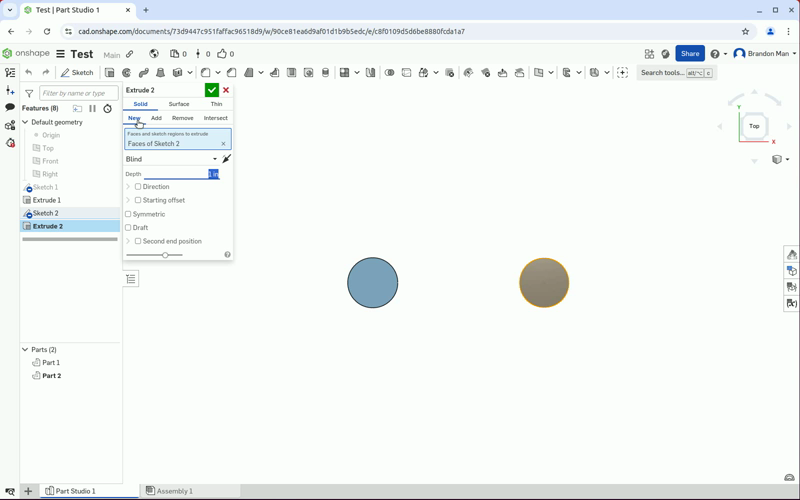
text(0.241)
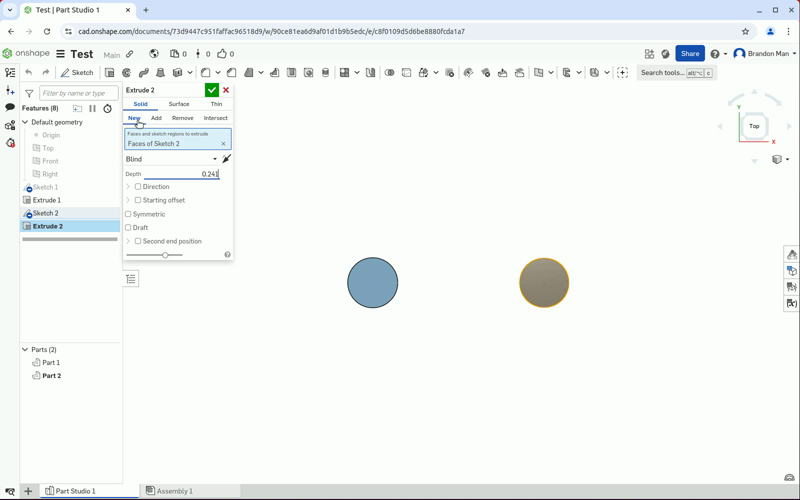
key(enter)
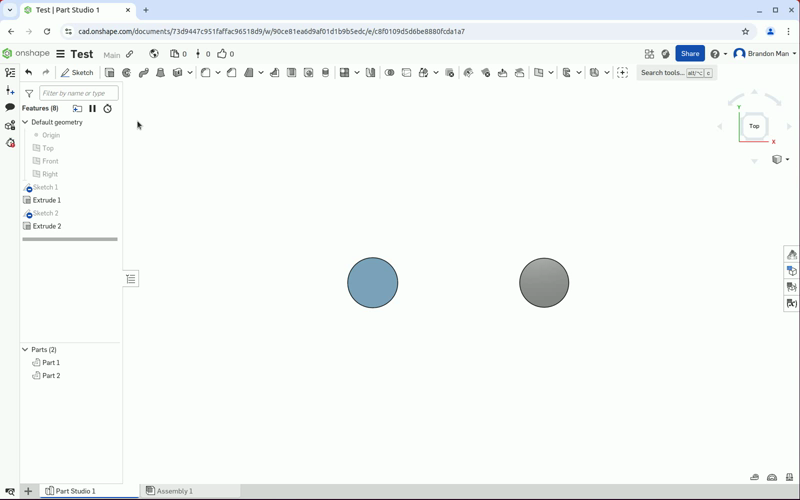
key(shift+h)
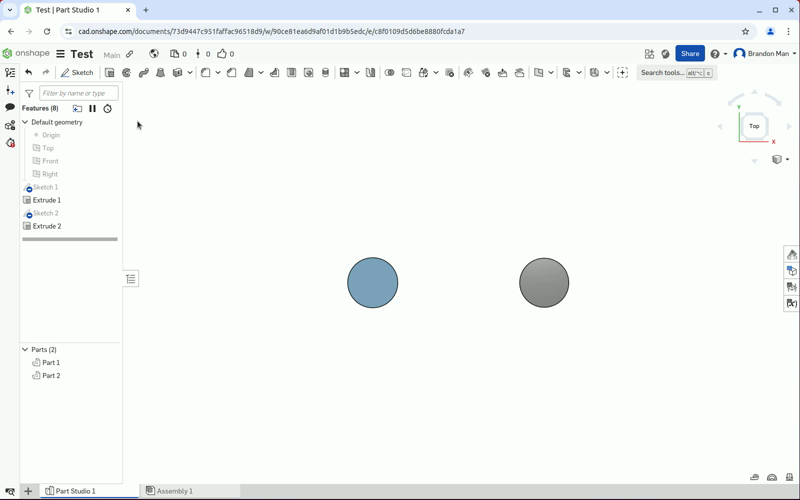
key(shift+h)
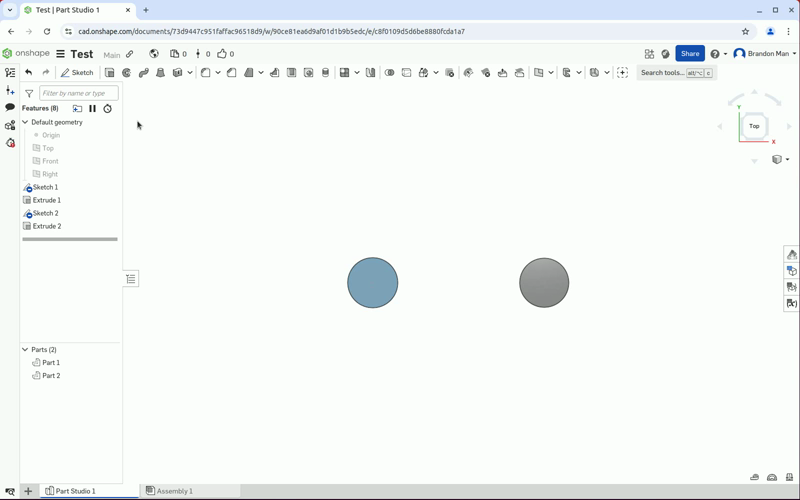
key(shift+7)
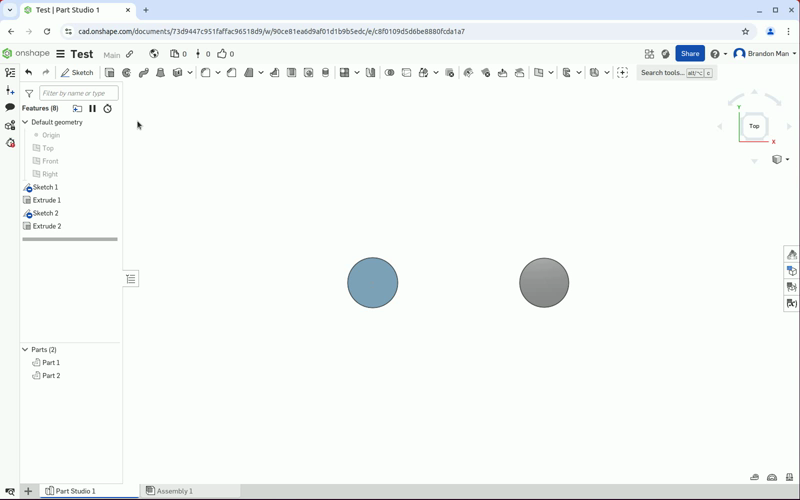
key(up, 3)
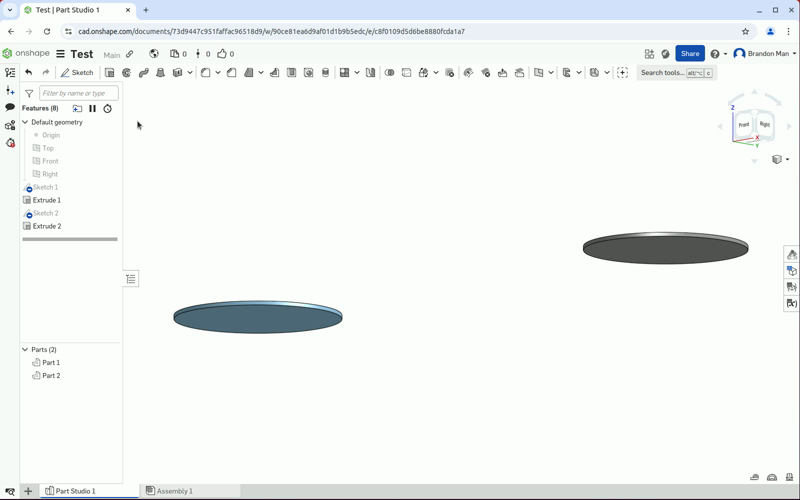
key(left, 3)
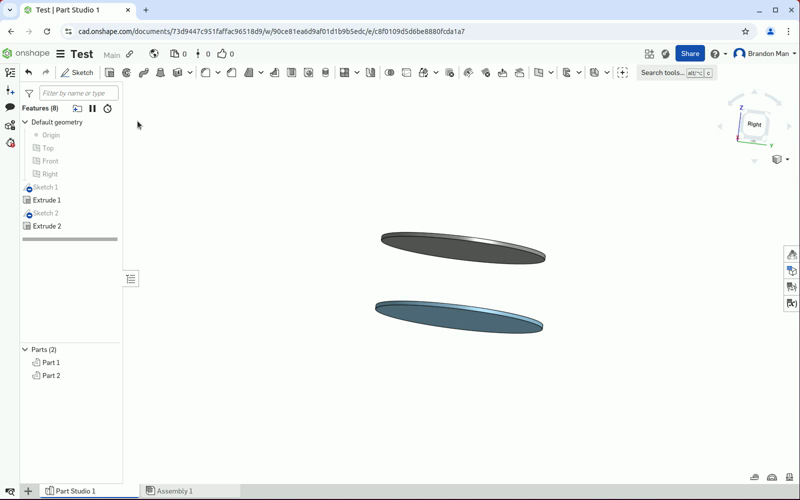
key(right, 3)
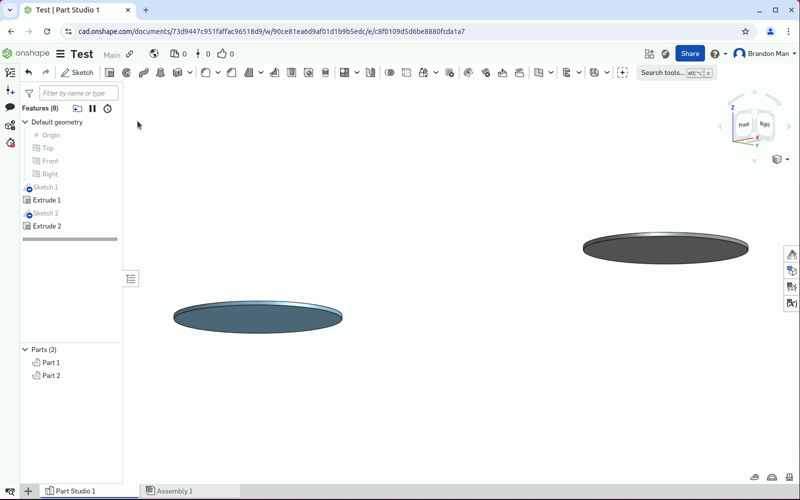
key(down, 3)
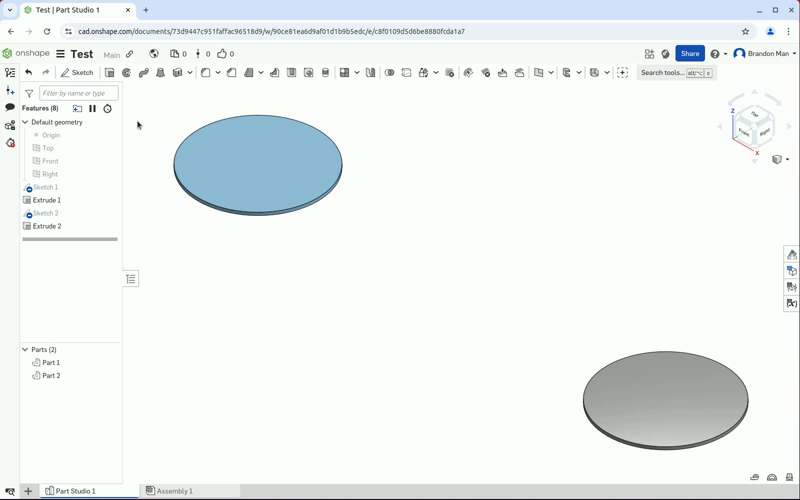
mouse_move(73, 189)
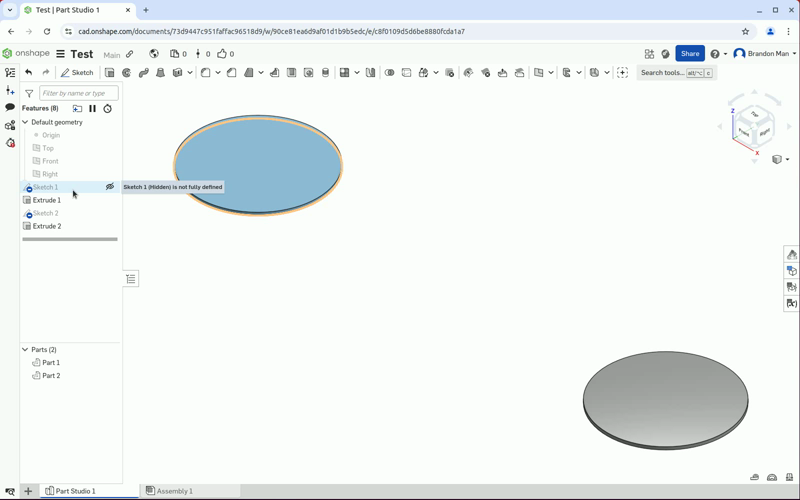
click(73, 189)